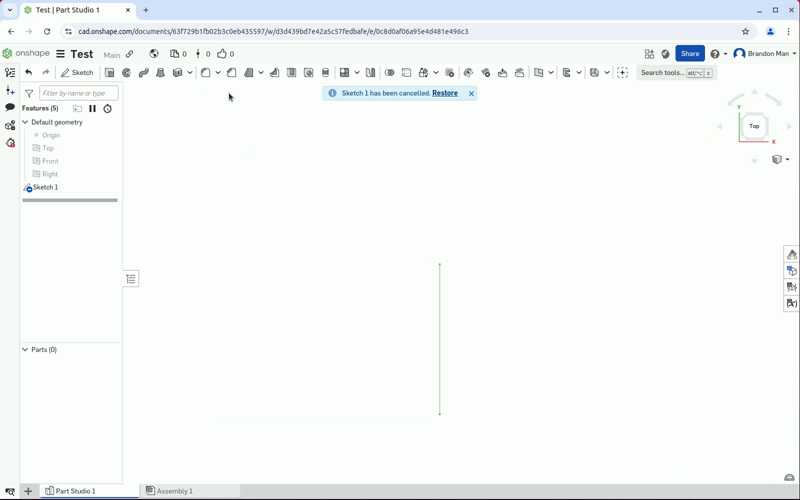
key(shift+h)
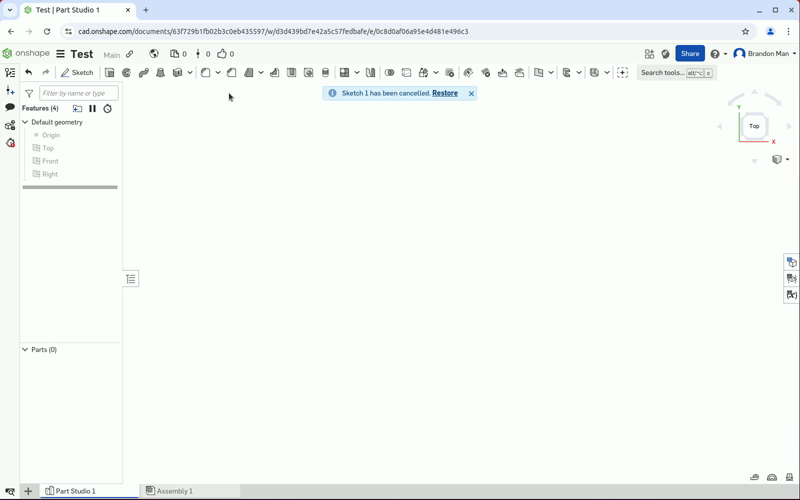
mouse_move(73, 352)
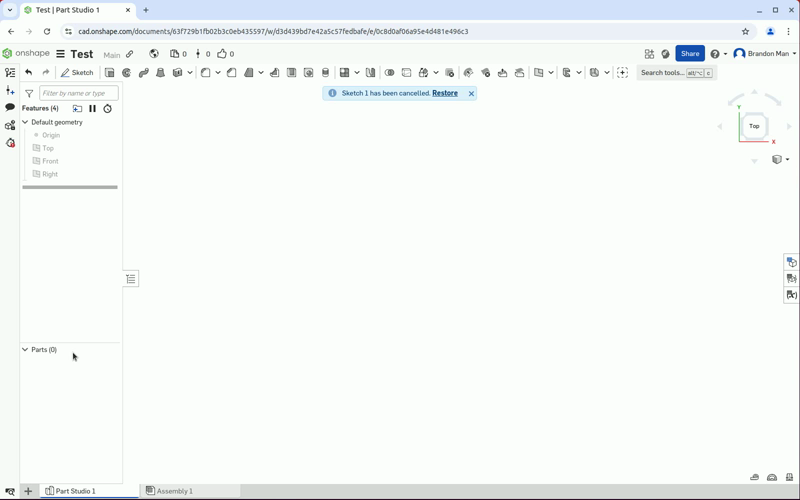
key(y)
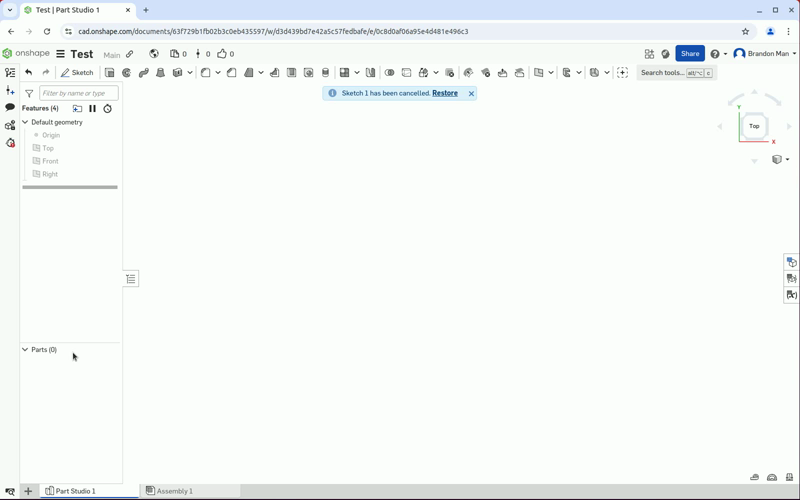
key(shift+p)
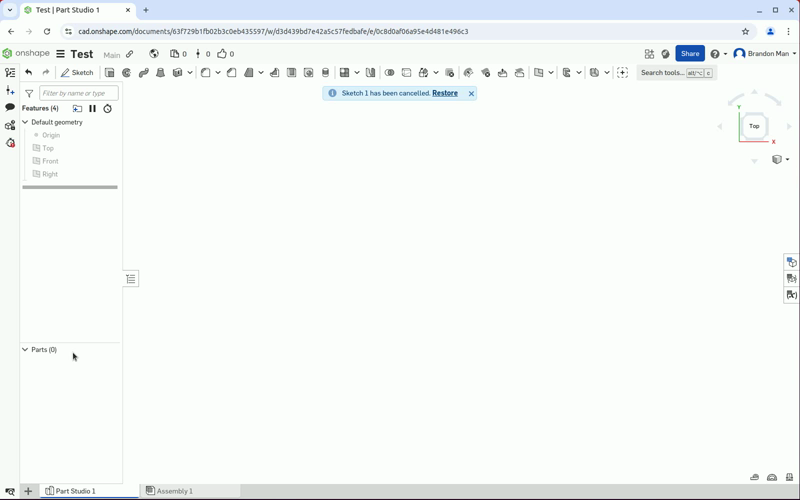
key(space)
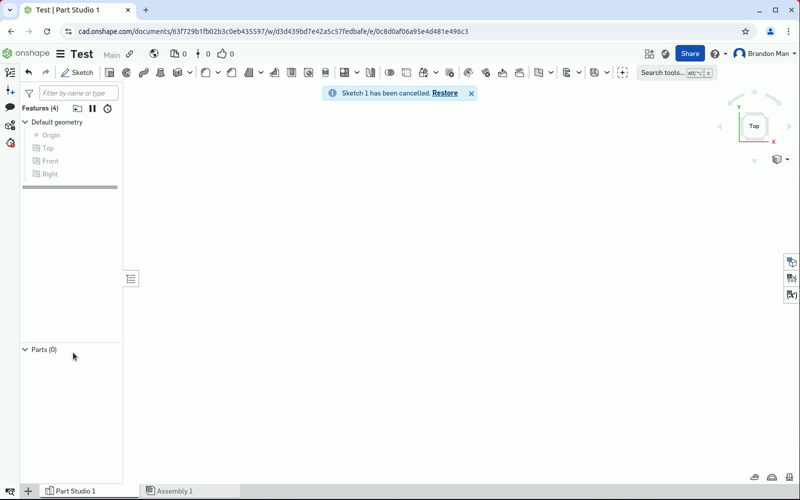
key_down(shift)
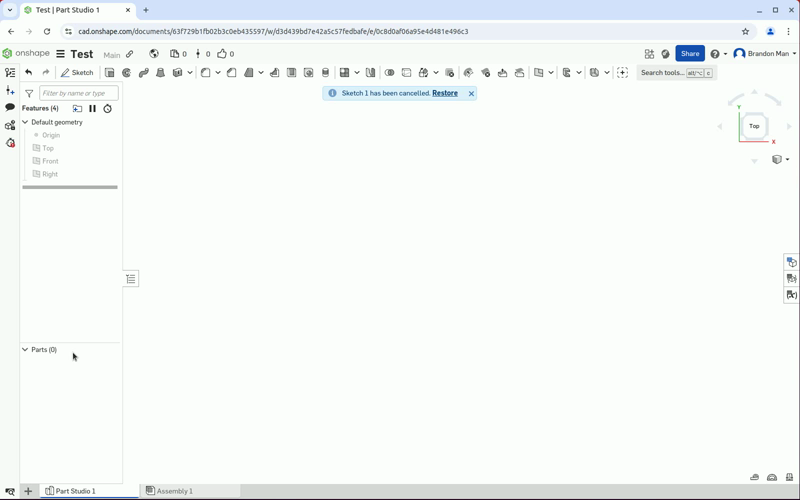
key(up)
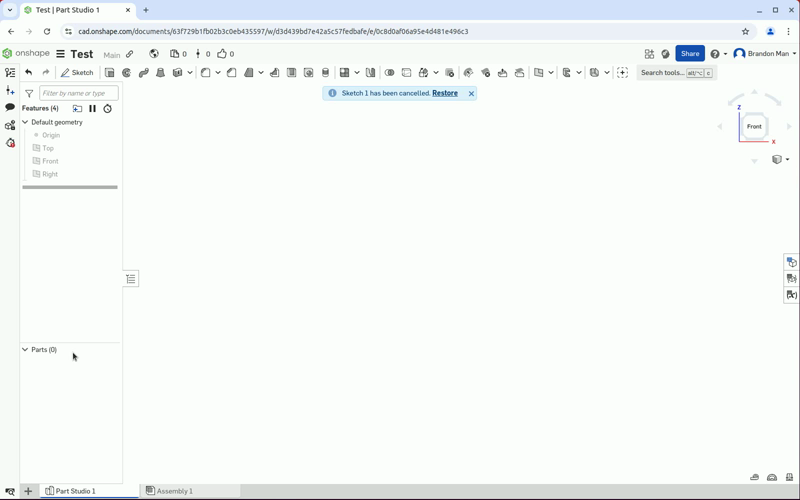
key_up(shift)
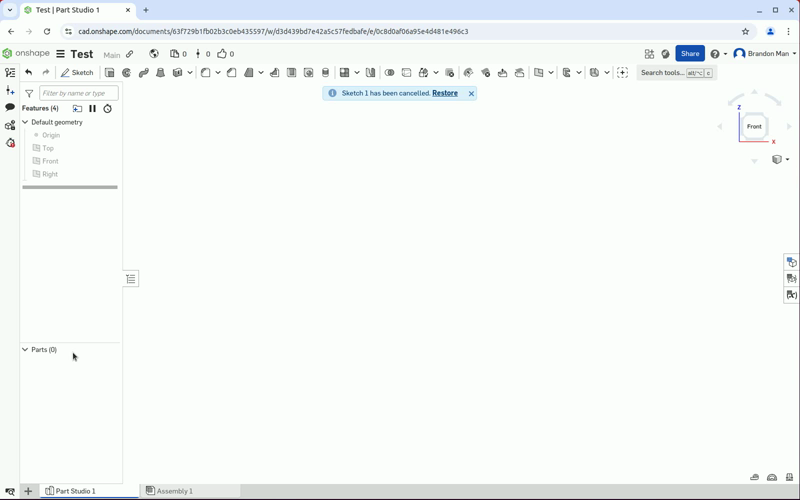
mouse_move(73, 352)
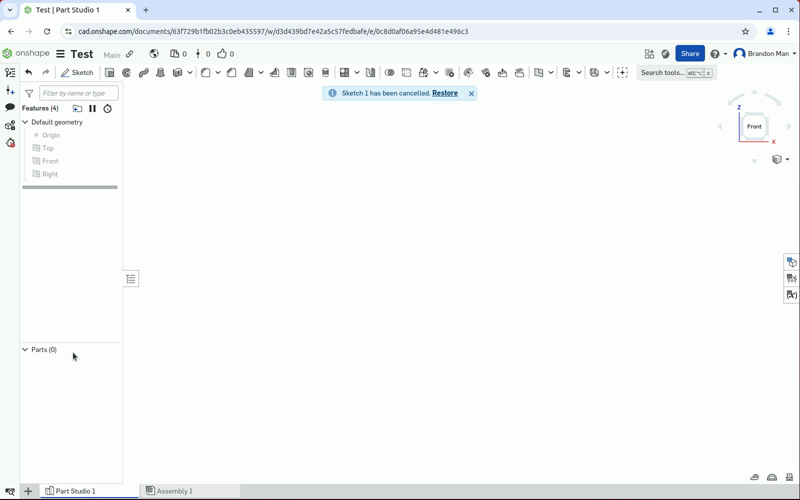
key(shift+y)
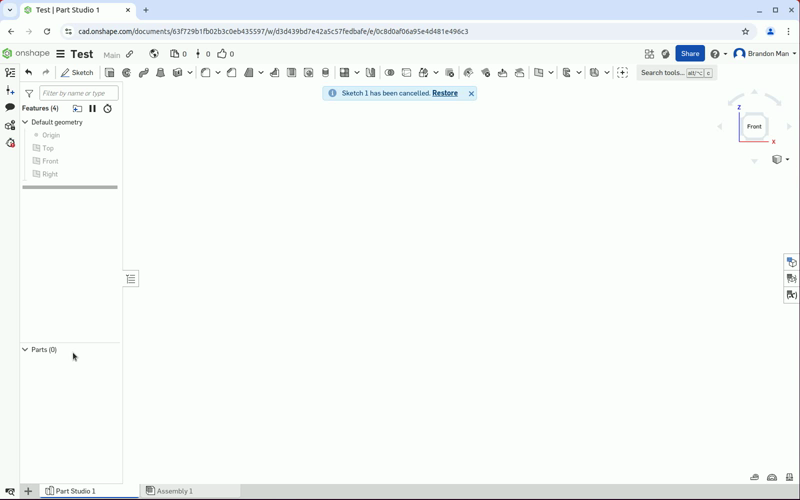
key(shift+s)
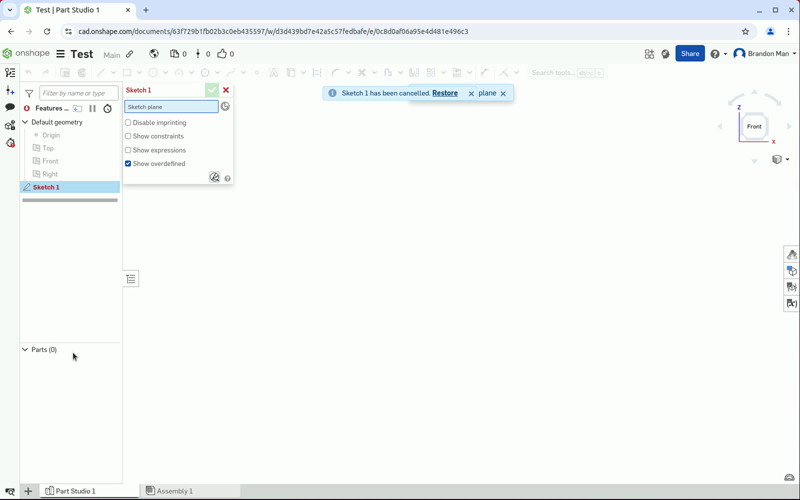
mouse_move(73, 163)
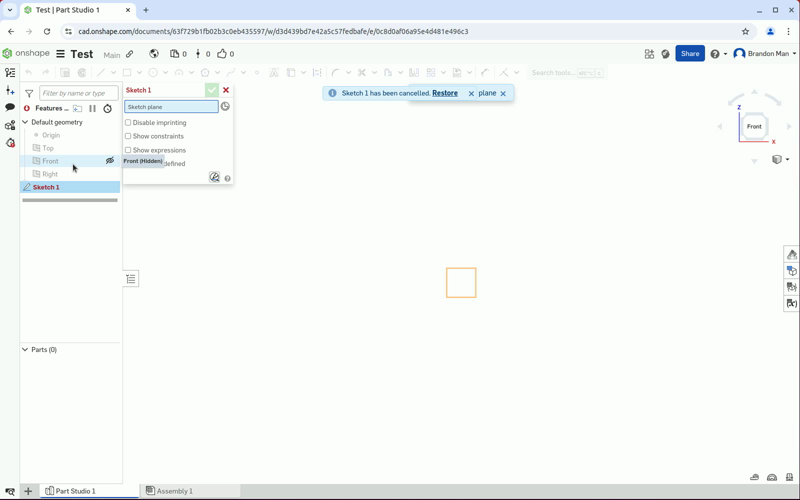
click(73, 163)
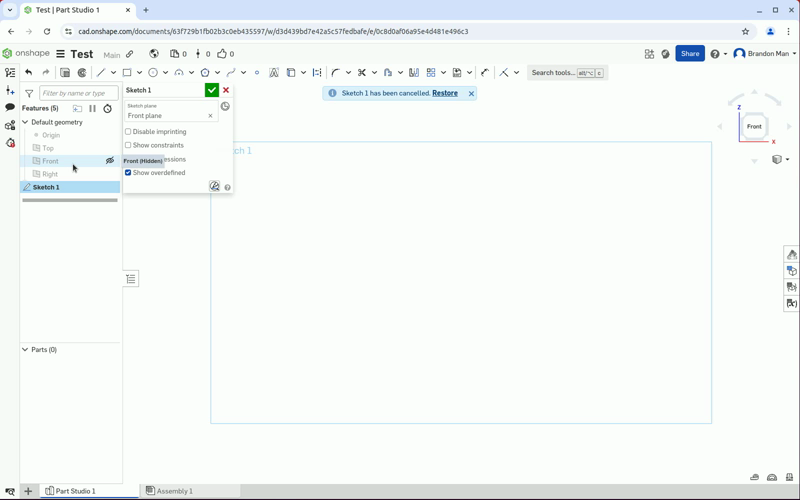
mouse_move(73, 352)
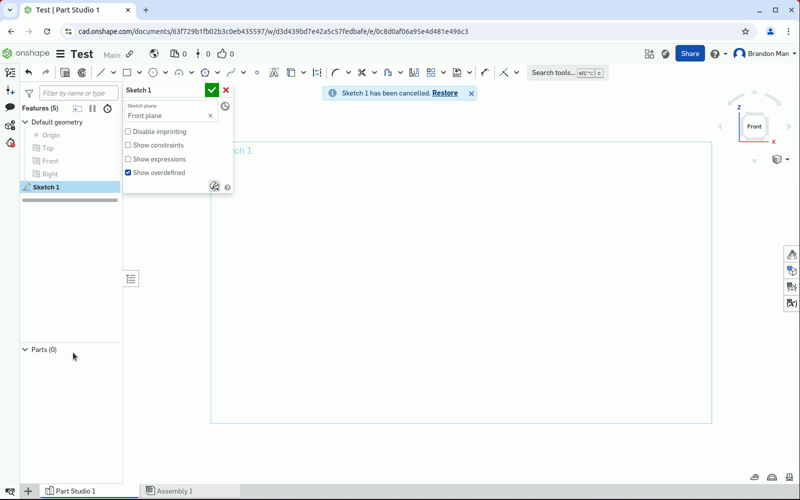
key(y)
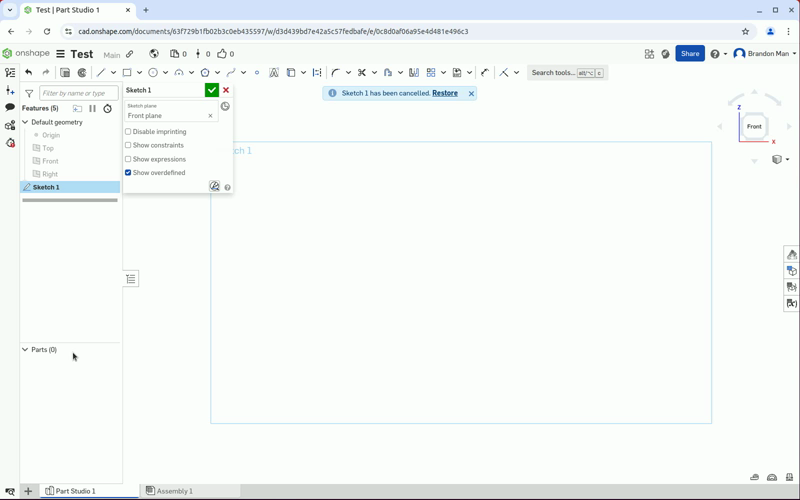
key(c)
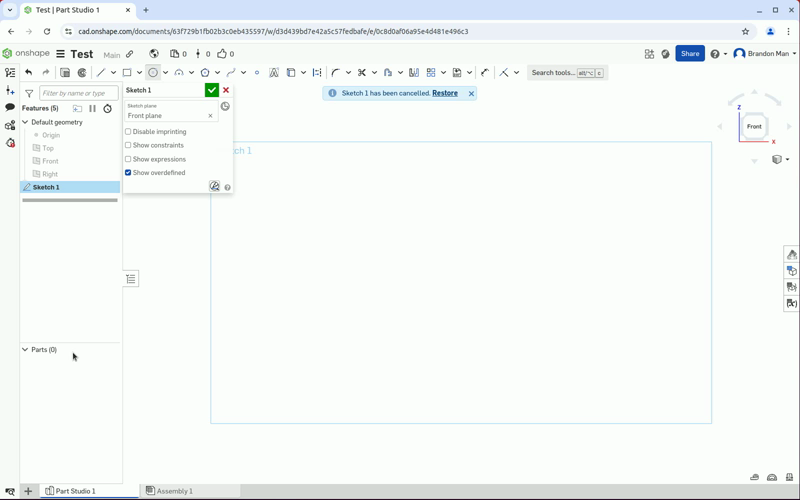
key_down(shift)
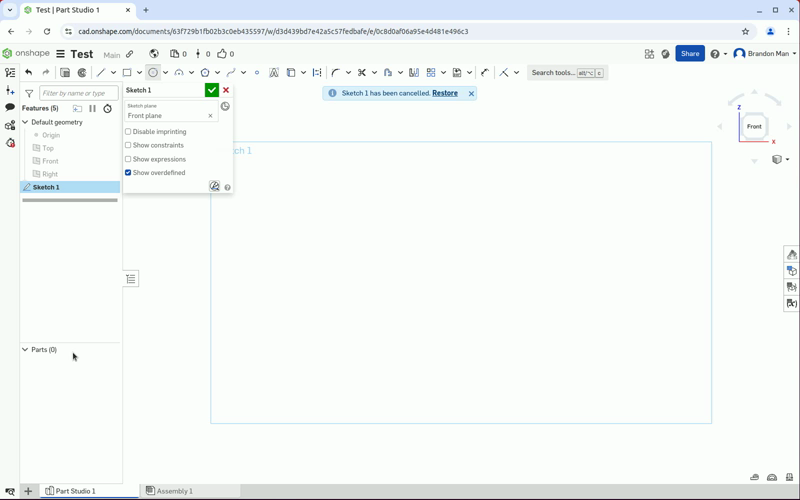
mouse_move(461, 282)
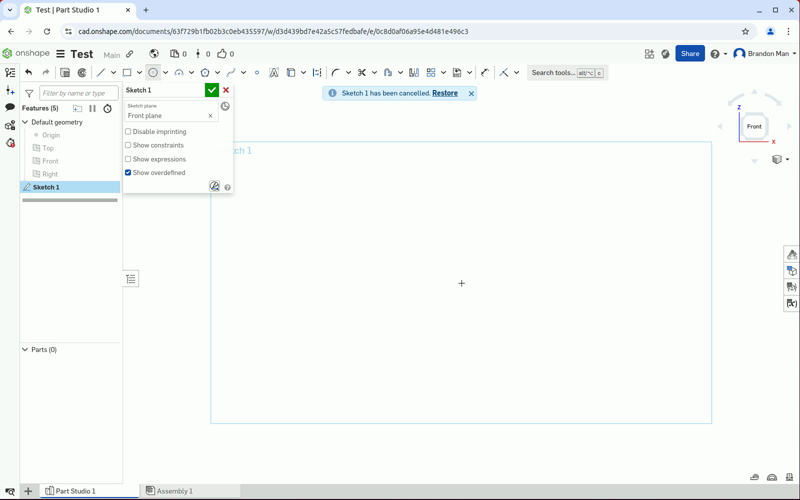
click(461, 282)
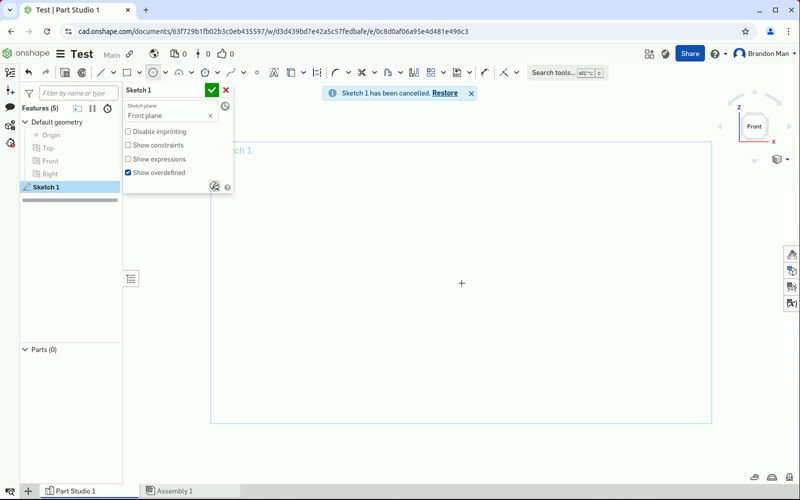
key_up(shift)
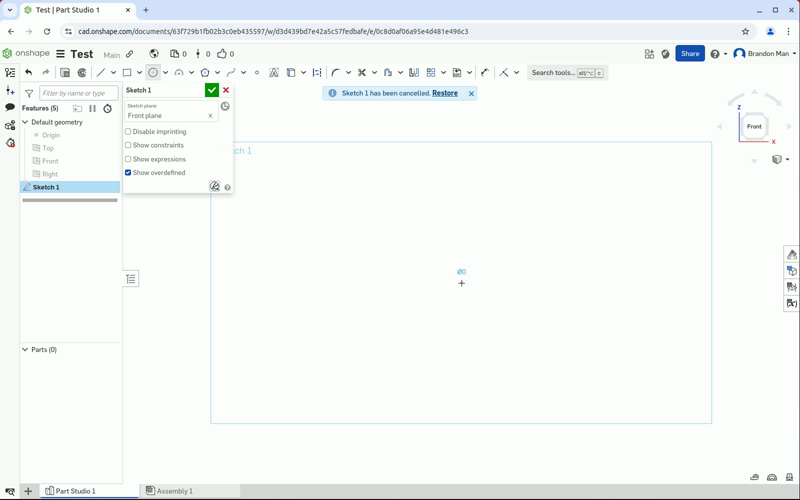
mouse_move(566, 282)
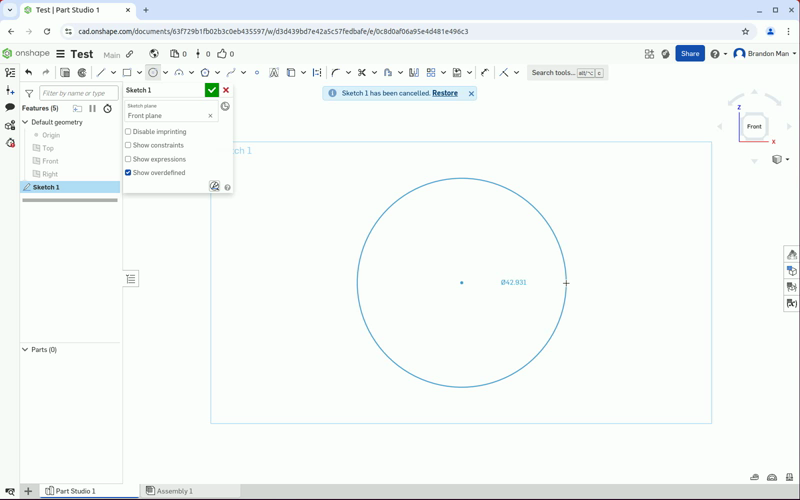
click(566, 282)
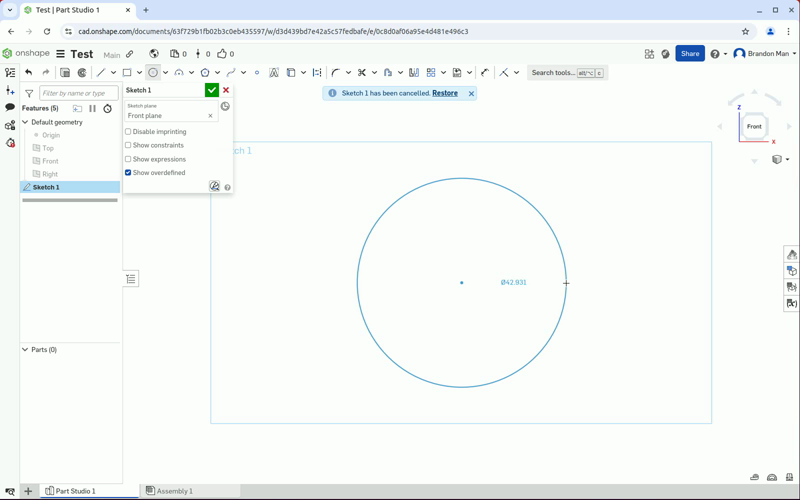
key(esc)
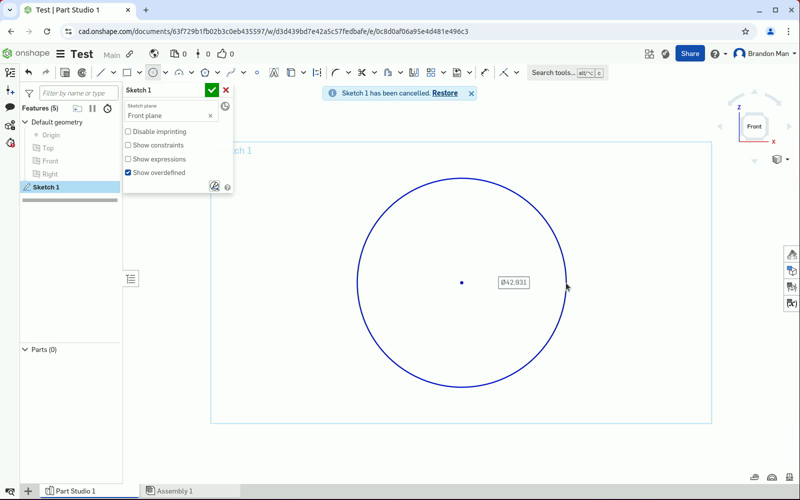
key(c)
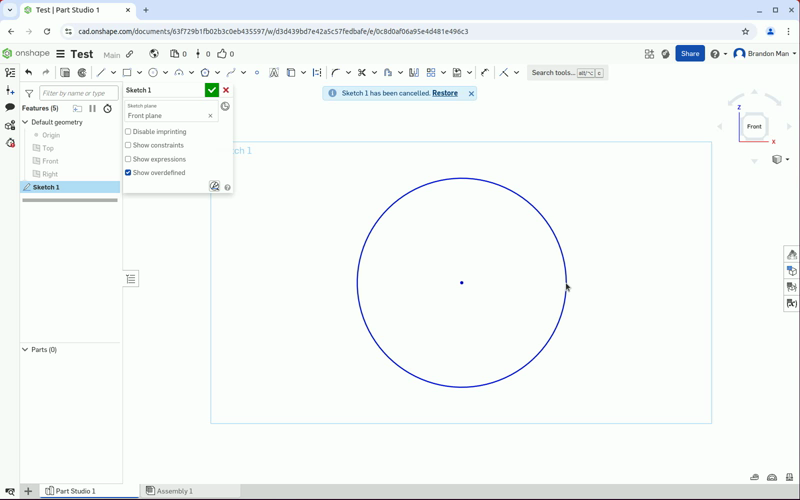
key_down(shift)
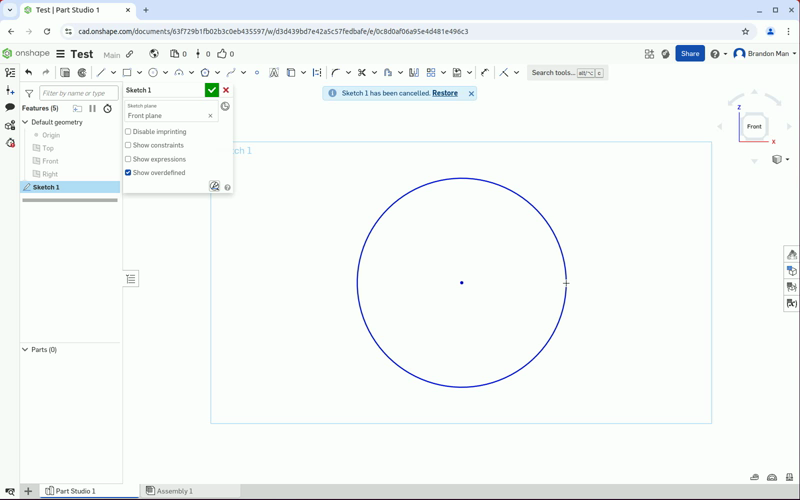
mouse_move(461, 282)
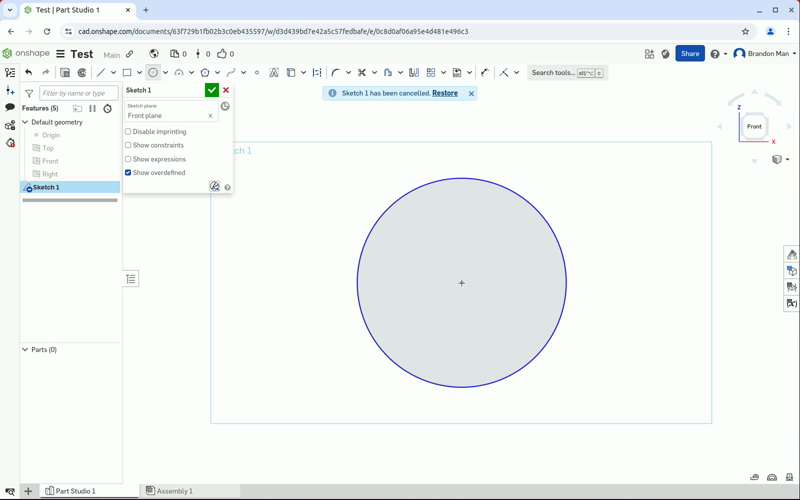
click(461, 282)
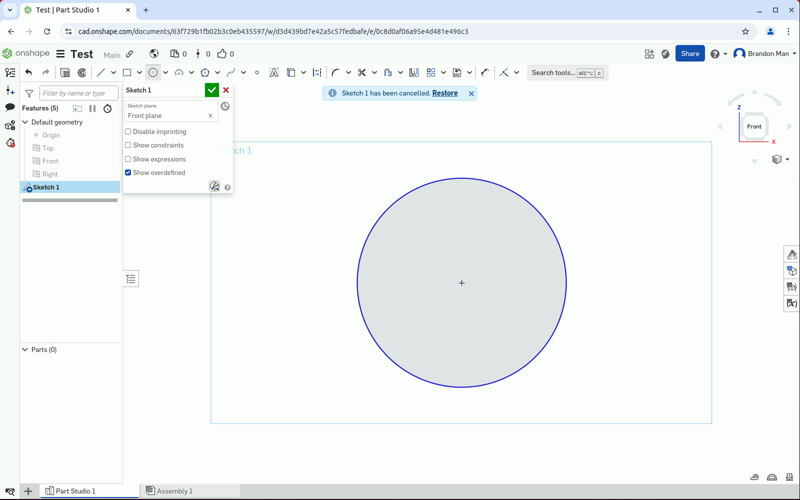
key_up(shift)
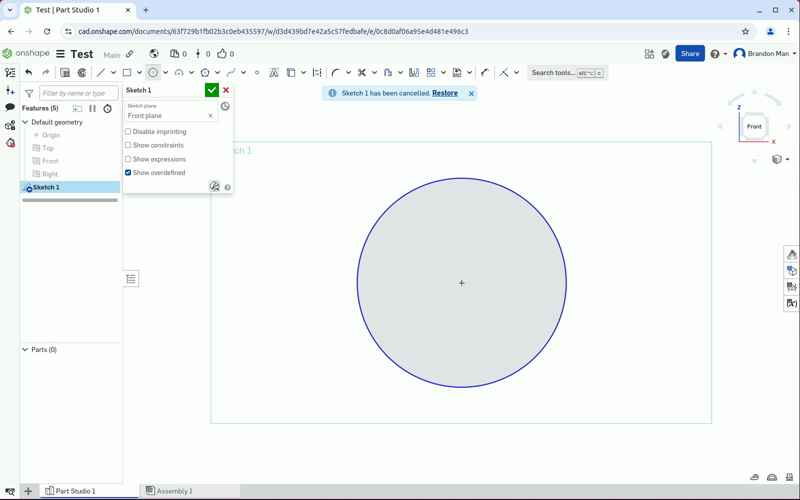
mouse_move(540, 282)
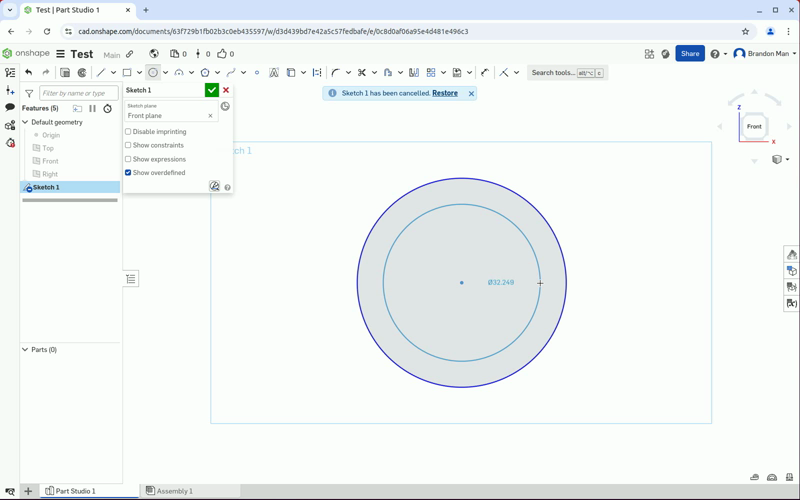
click(540, 282)
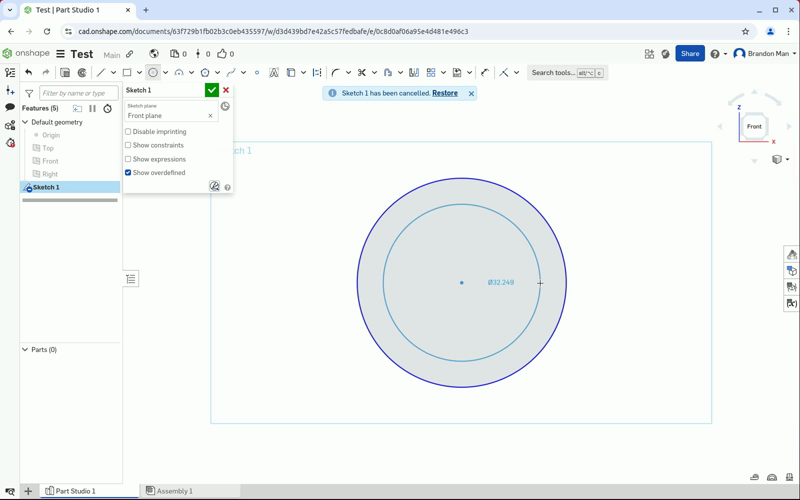
key(esc)
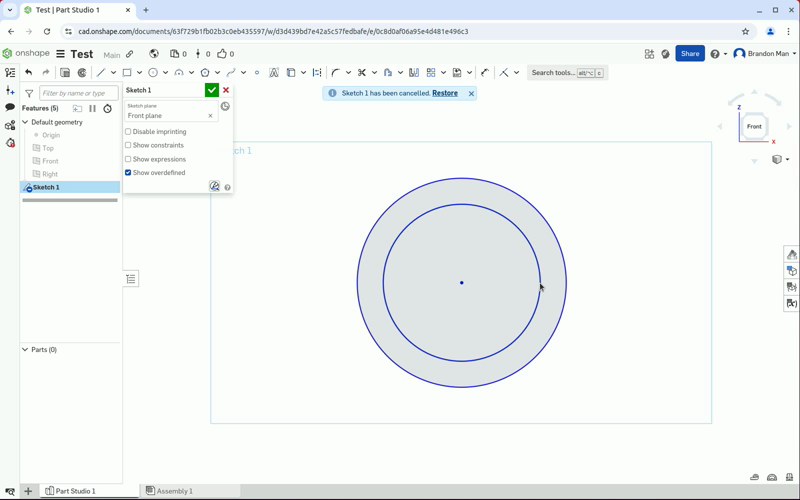
mouse_move(404, 212)
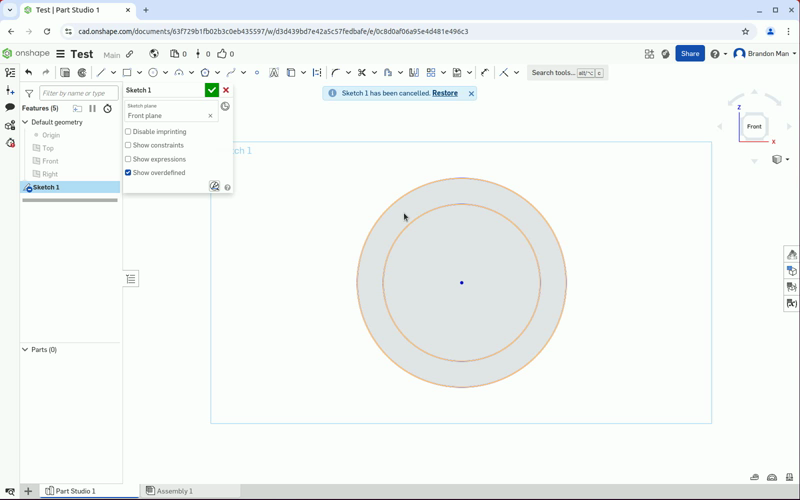
click(404, 212)
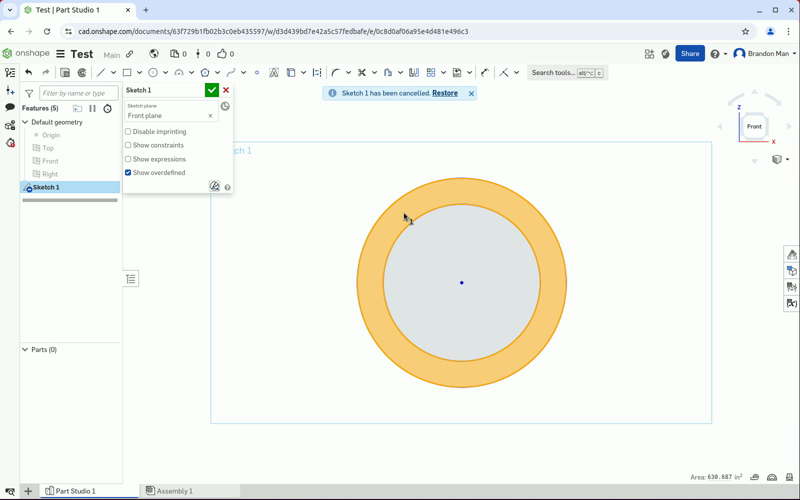
mouse_move(73, 352)
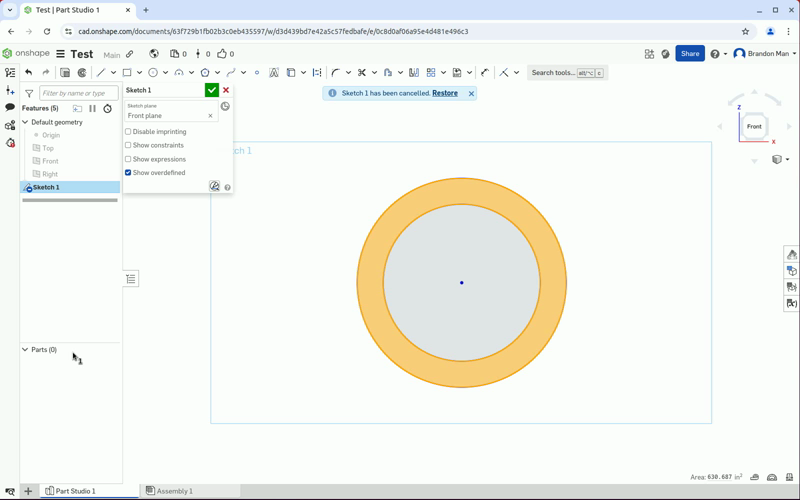
key(shift+y)
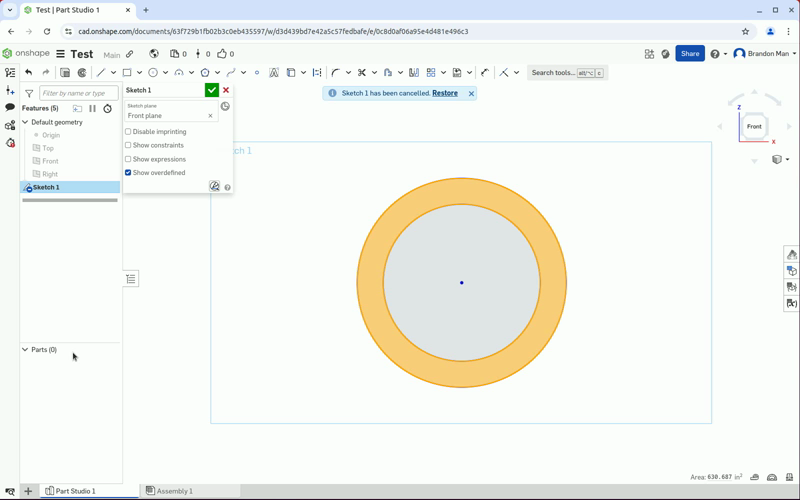
key(shift+e)
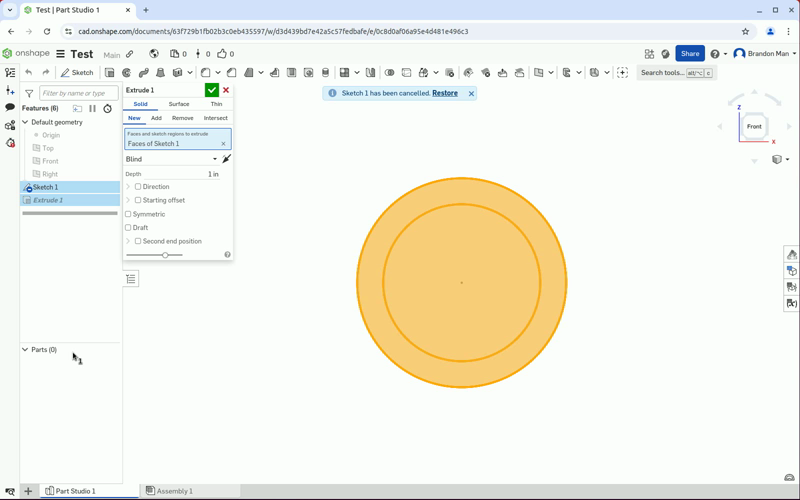
mouse_move(143, 106)
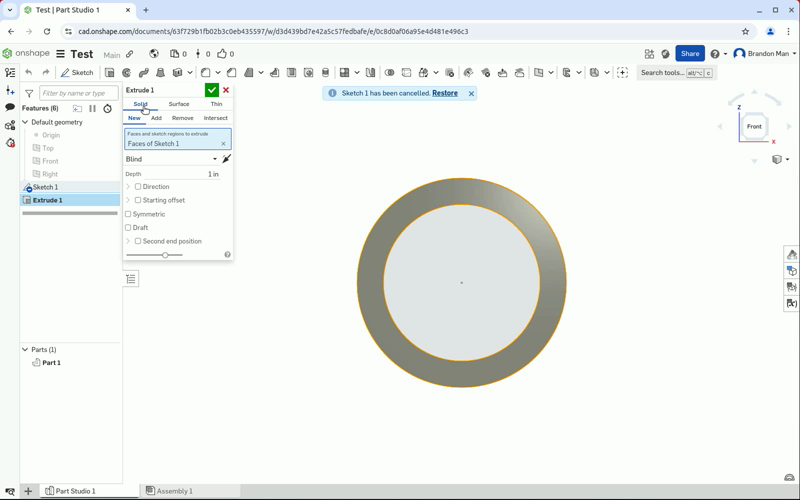
click(143, 106)
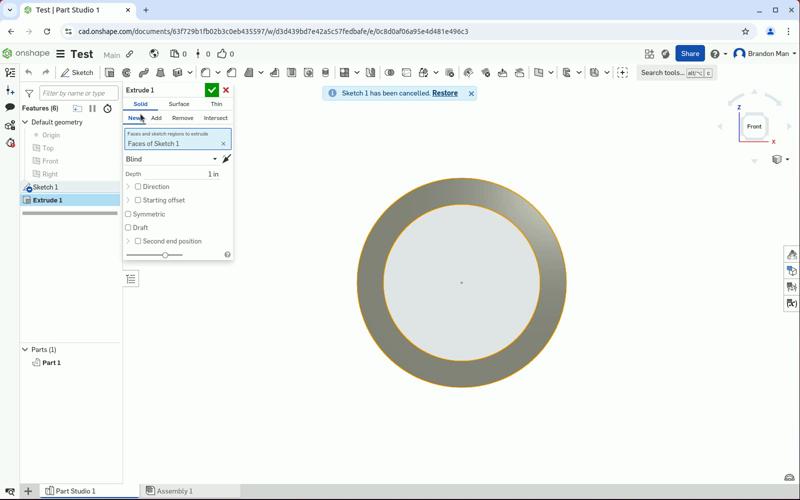
mouse_move(137, 120)
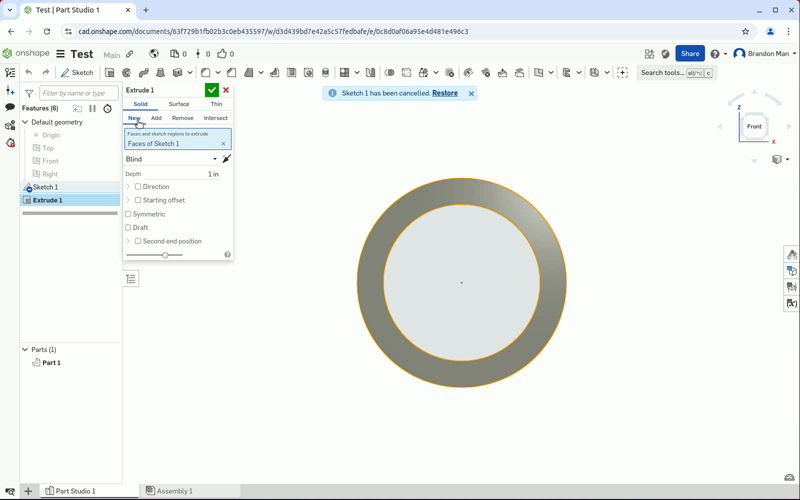
click(137, 120)
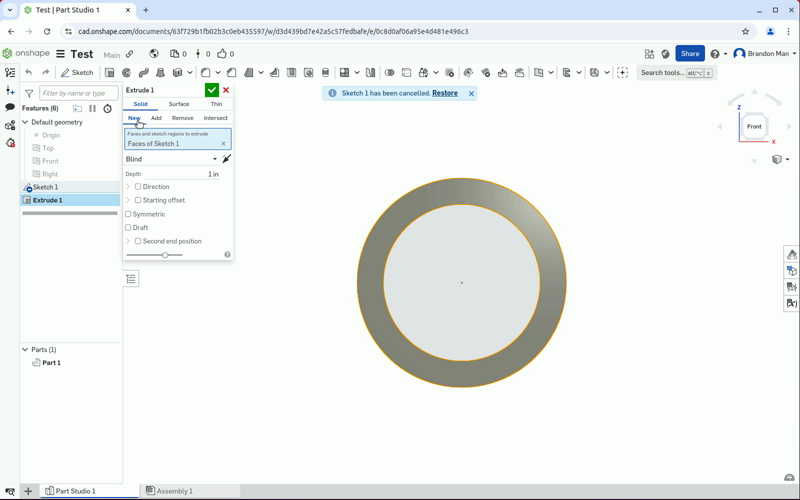
key(tab, 4)
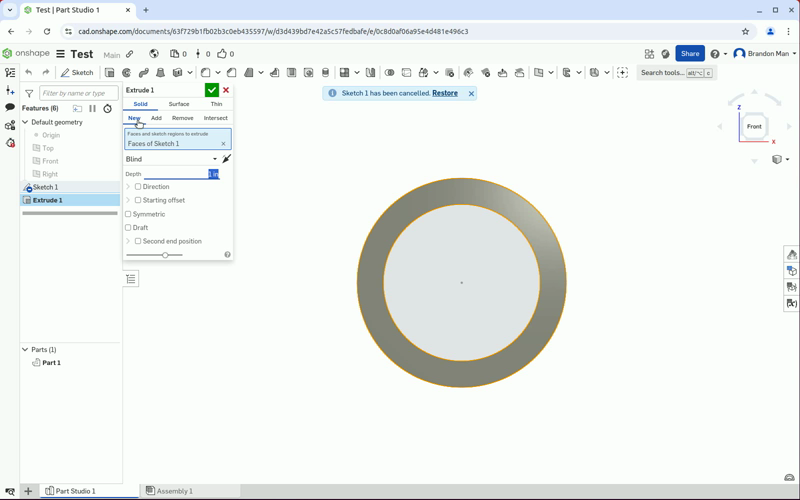
text(23.108)
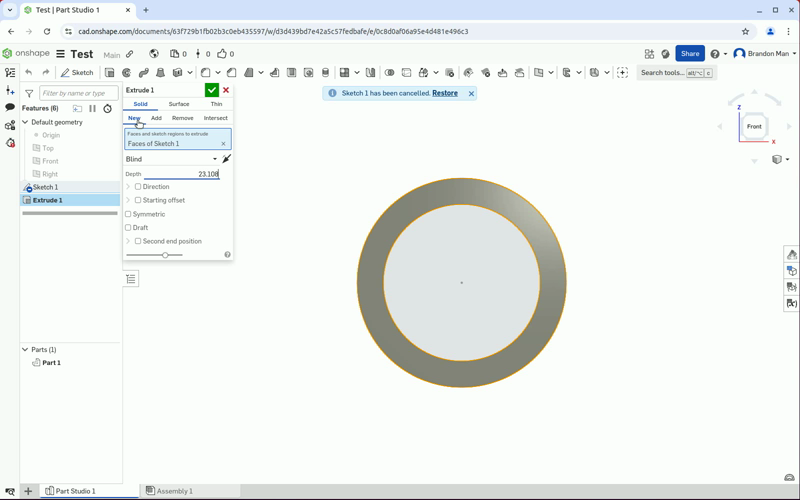
key(enter)
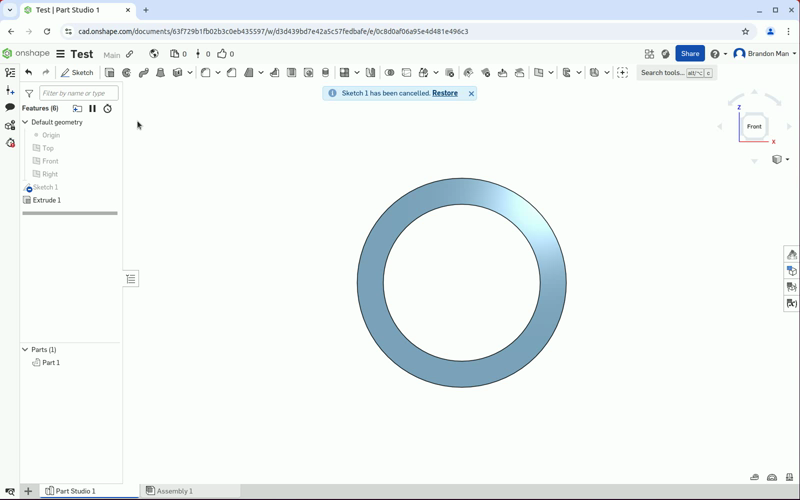
key(shift+h)
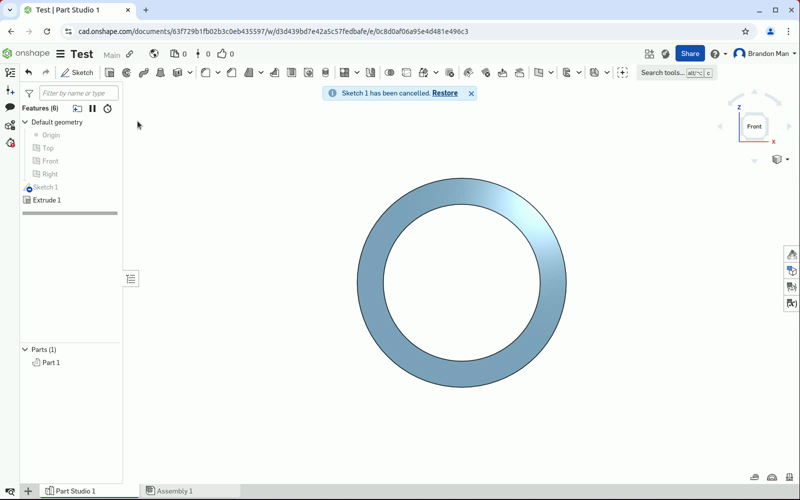
key(shift+h)
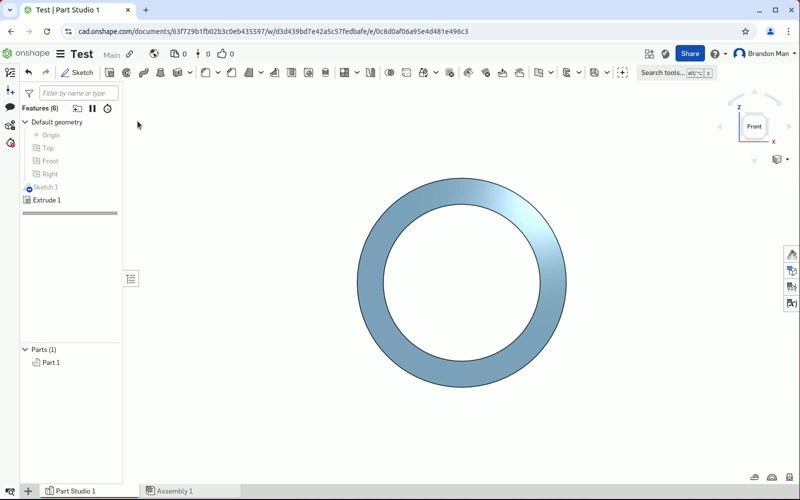
mouse_move(73, 189)
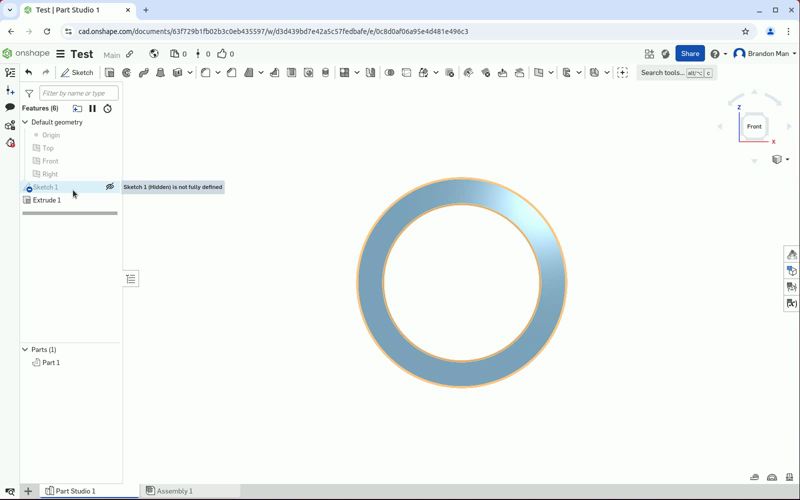
click(73, 189)
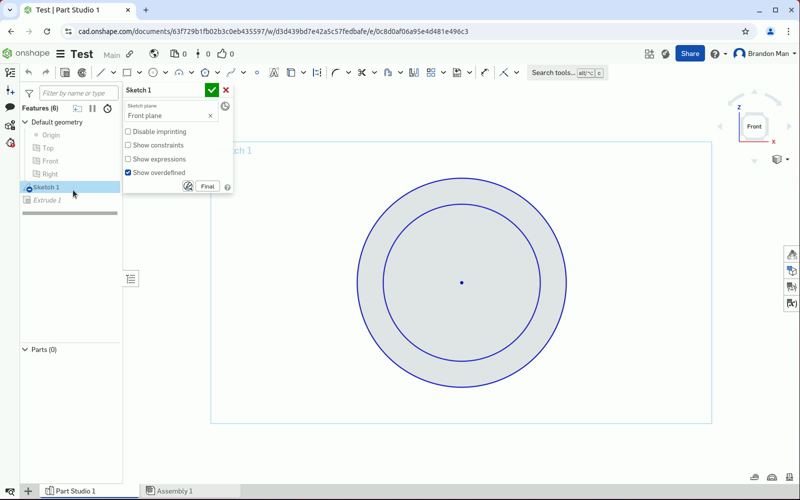
mouse_move(229, 92)
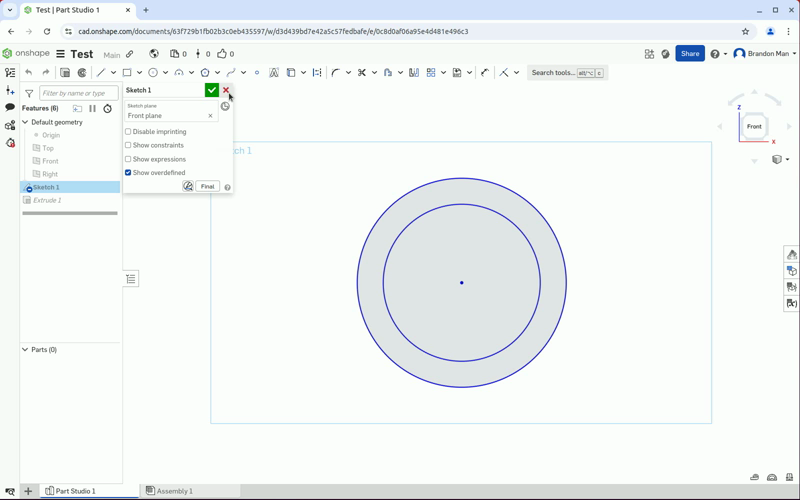
click(229, 92)
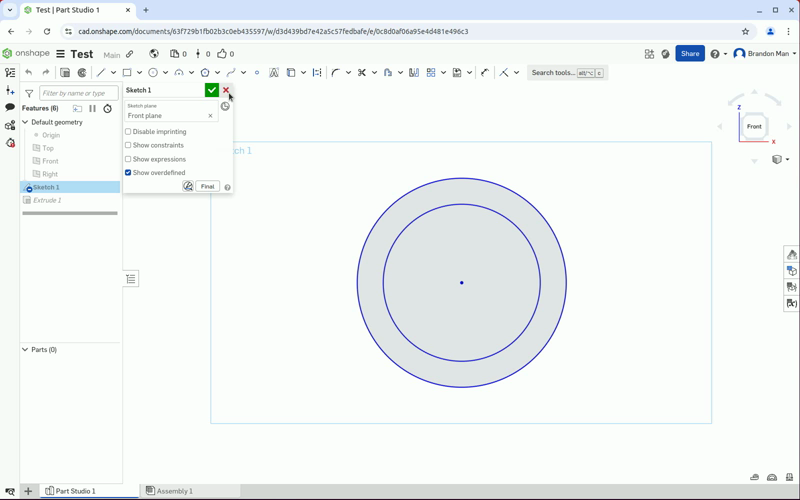
key(shift+s)
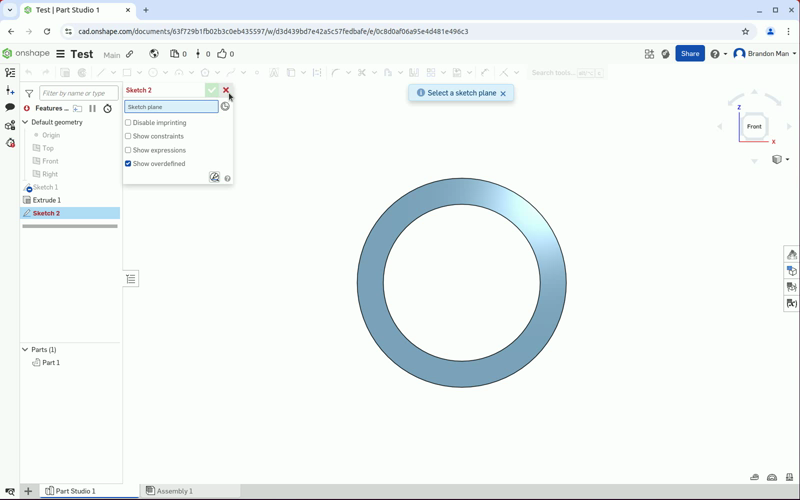
mouse_move(73, 163)
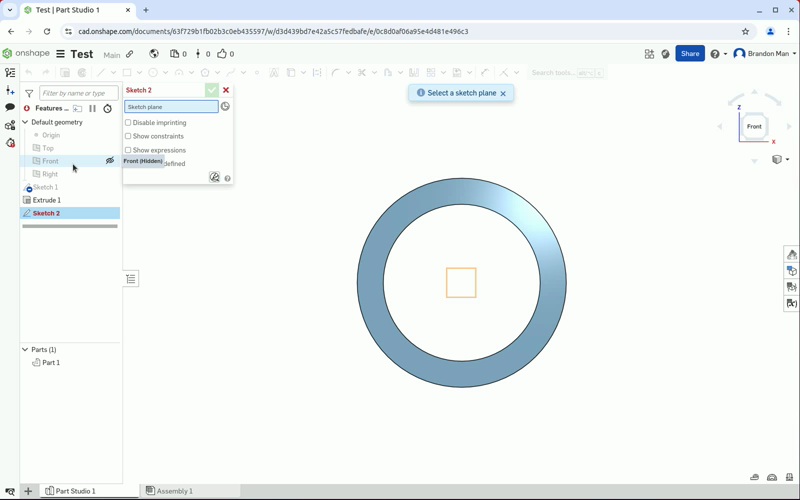
click(73, 163)
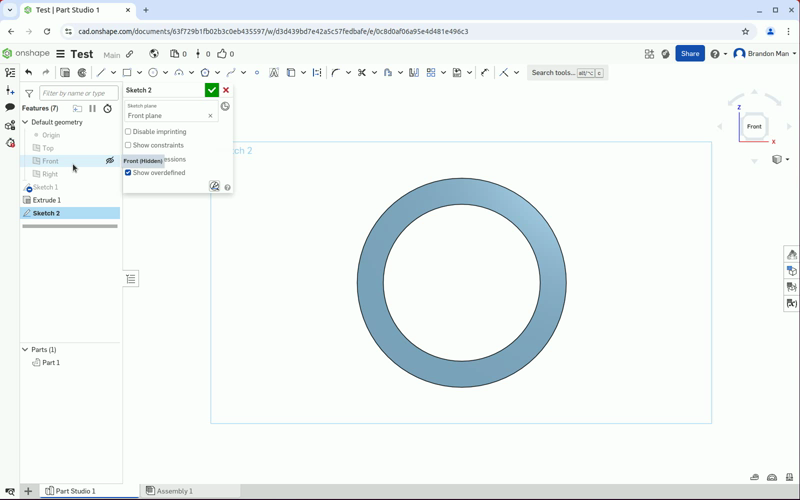
mouse_move(73, 352)
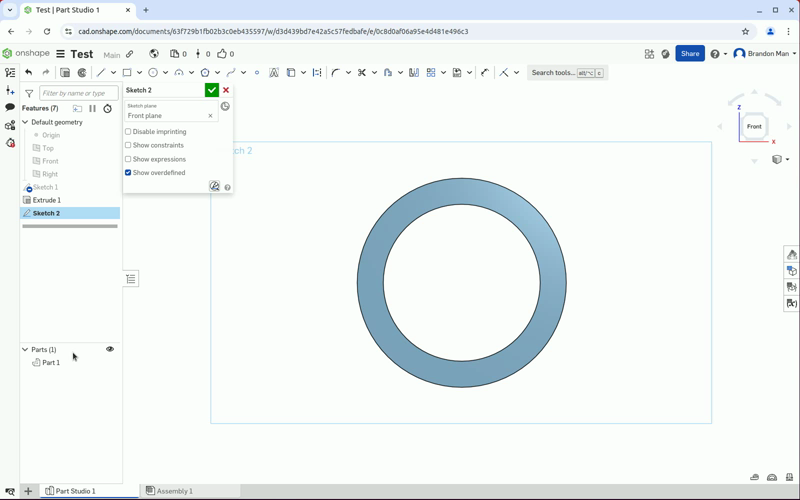
key(y)
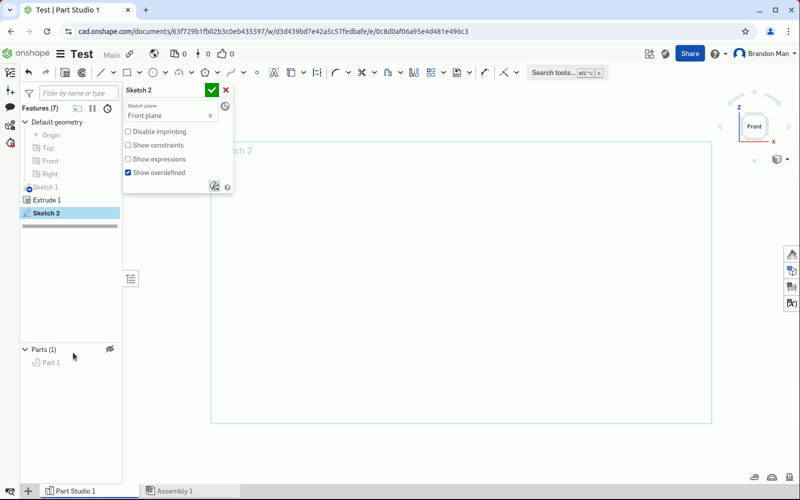
key(c)
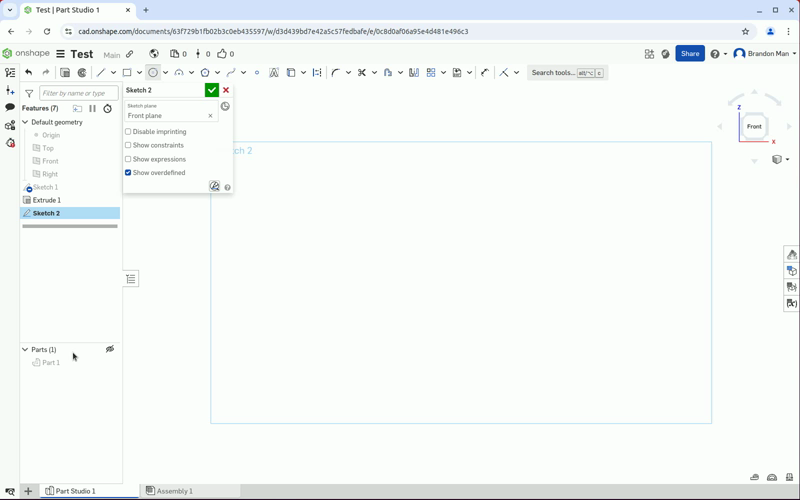
key_down(shift)
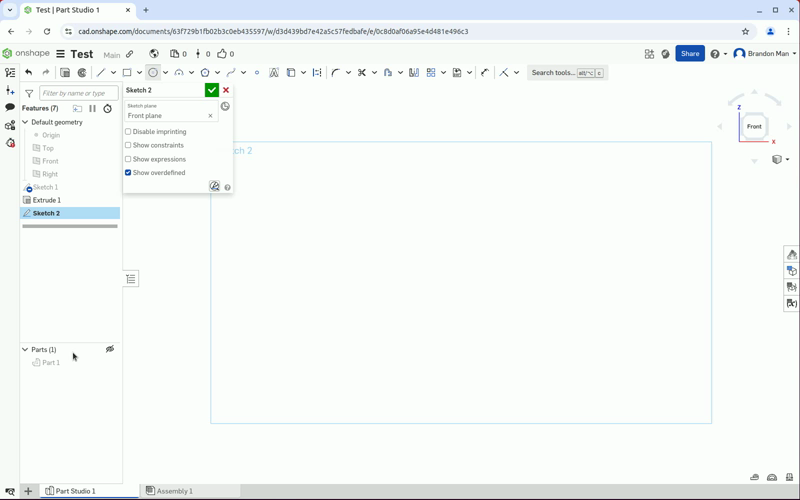
mouse_move(461, 282)
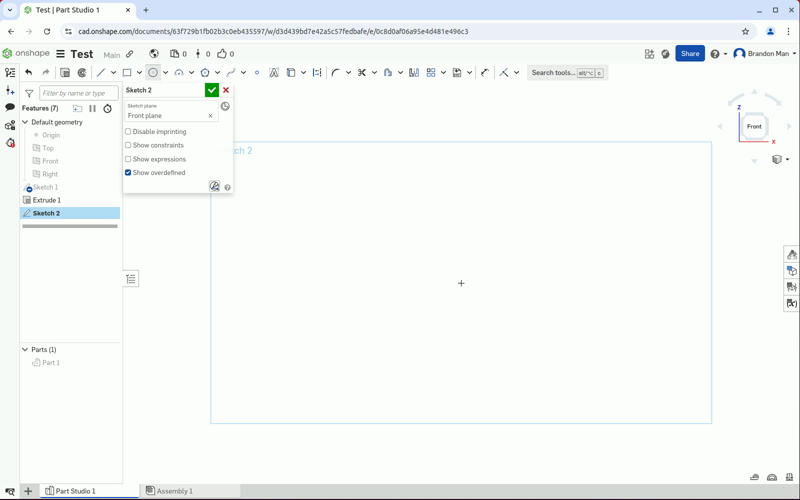
click(461, 282)
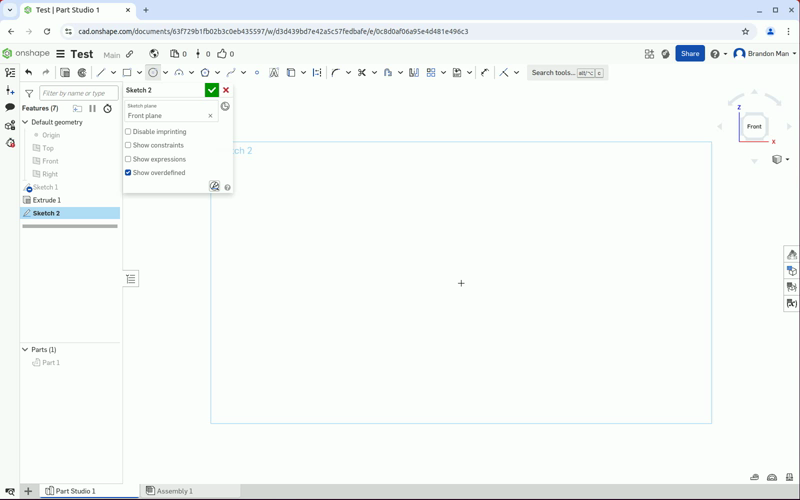
key_up(shift)
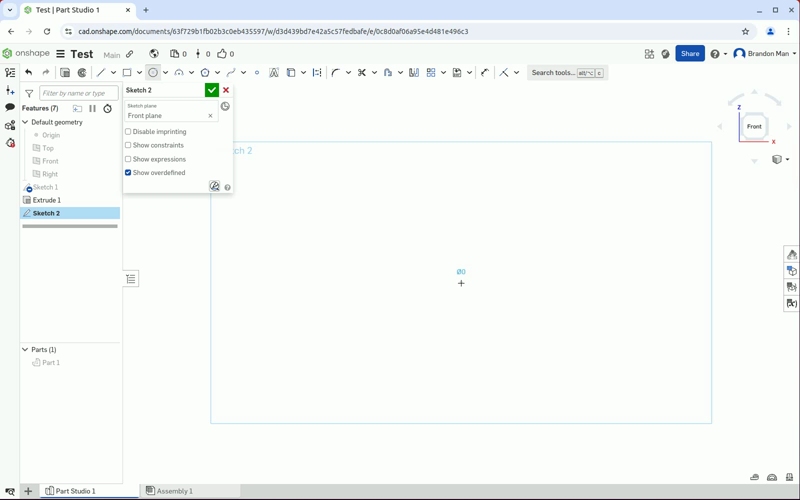
mouse_move(514, 282)
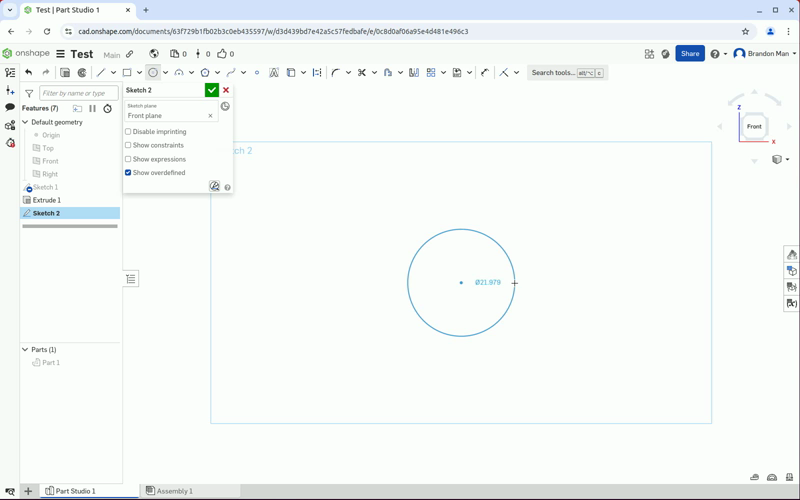
click(514, 282)
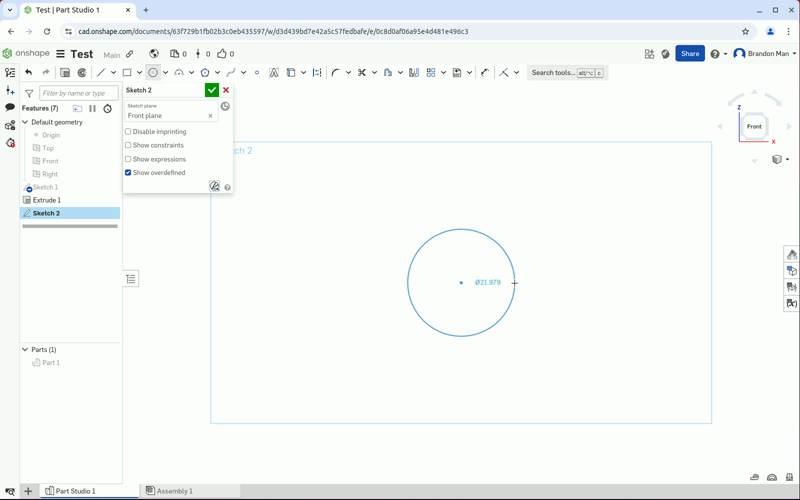
key(esc)
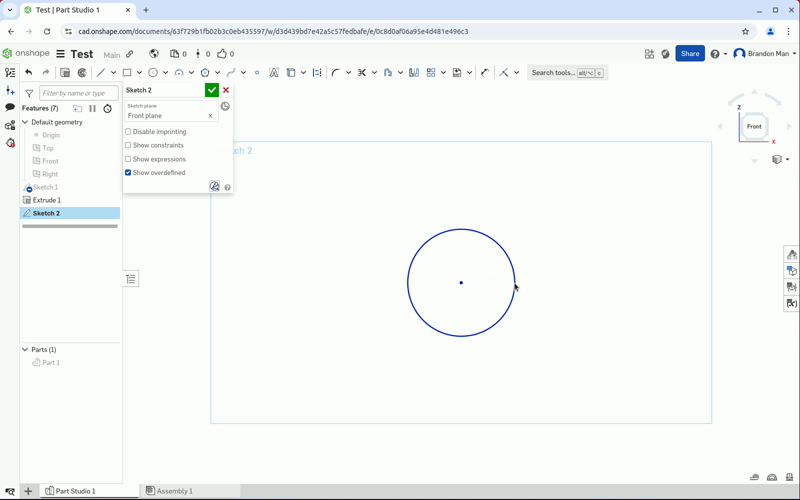
mouse_move(493, 265)
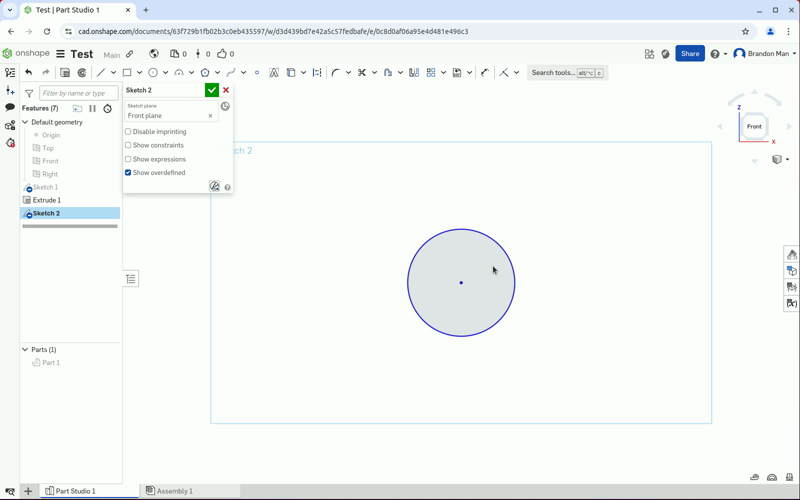
click(493, 265)
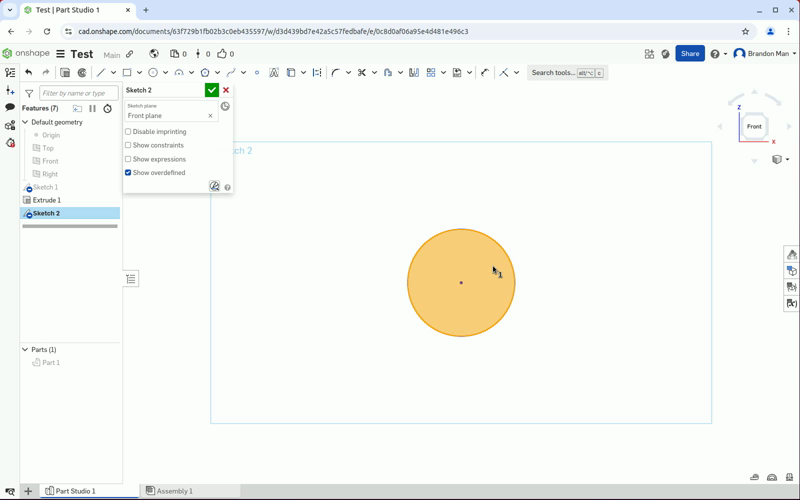
mouse_move(73, 352)
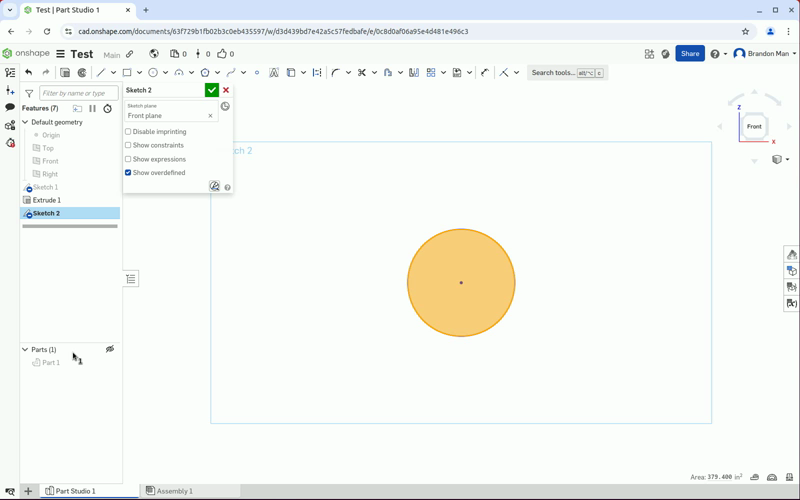
key(shift+y)
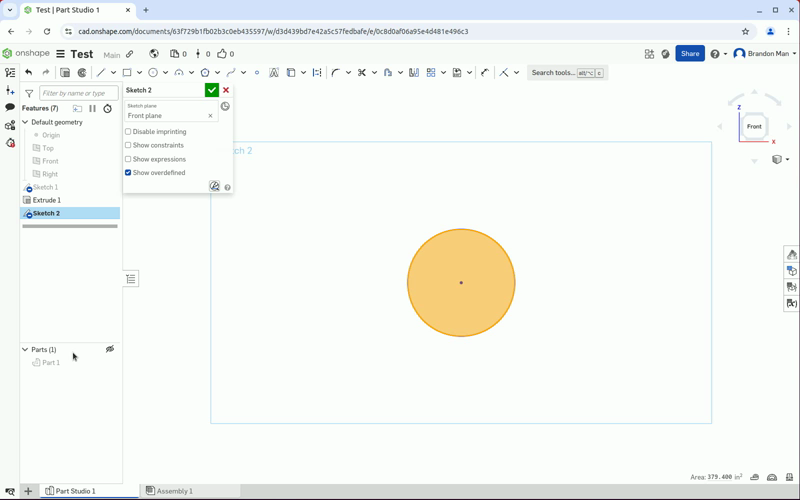
key(shift+e)
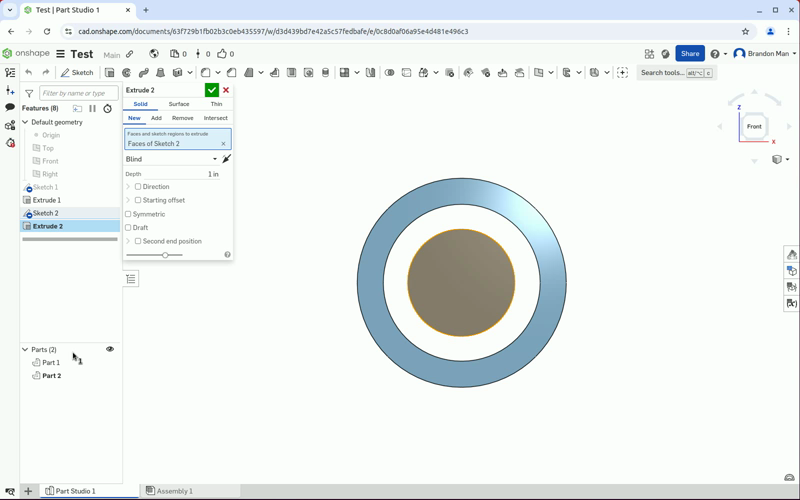
mouse_move(143, 106)
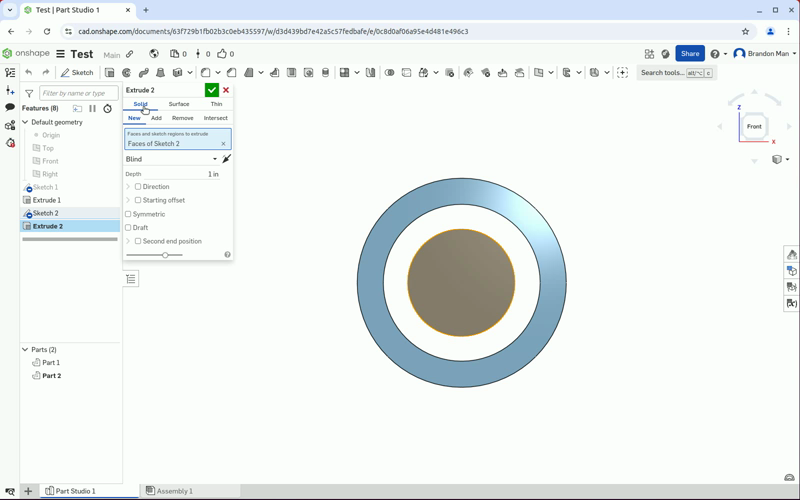
click(143, 106)
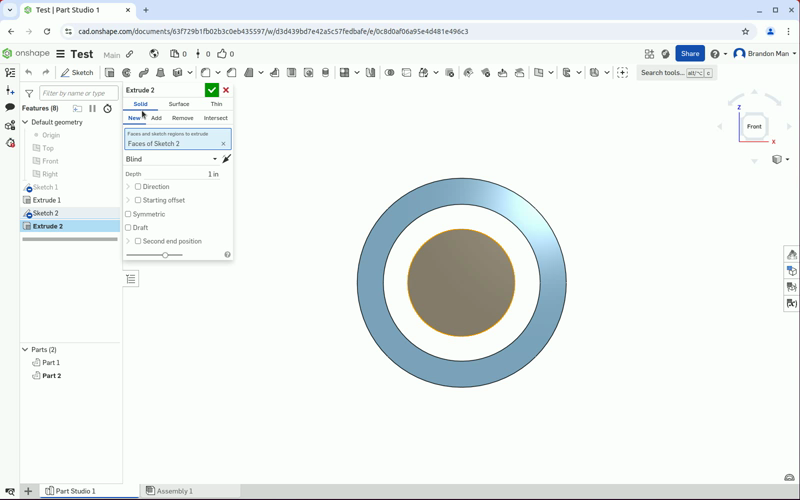
mouse_move(137, 120)
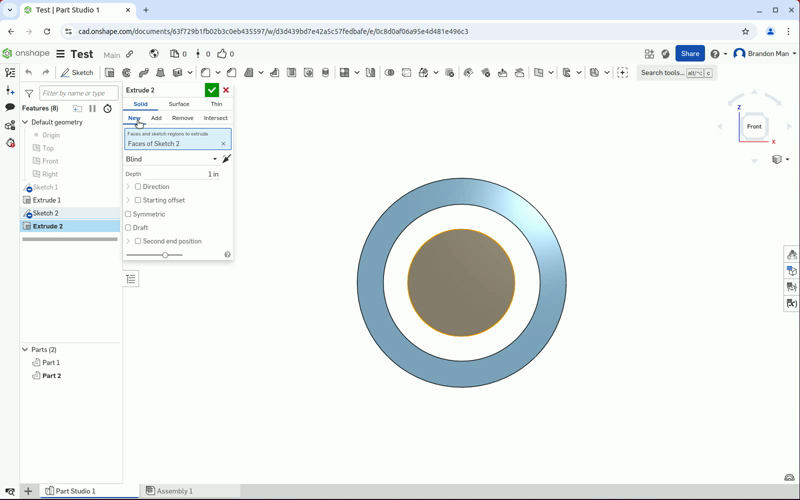
click(137, 120)
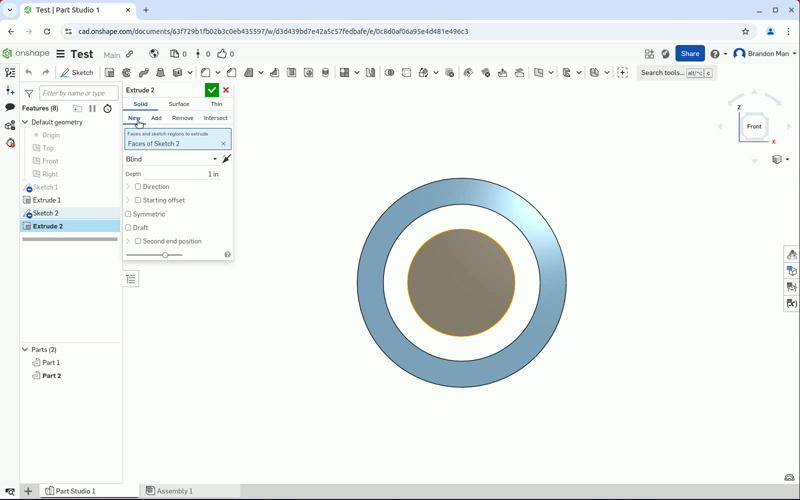
key(tab, 4)
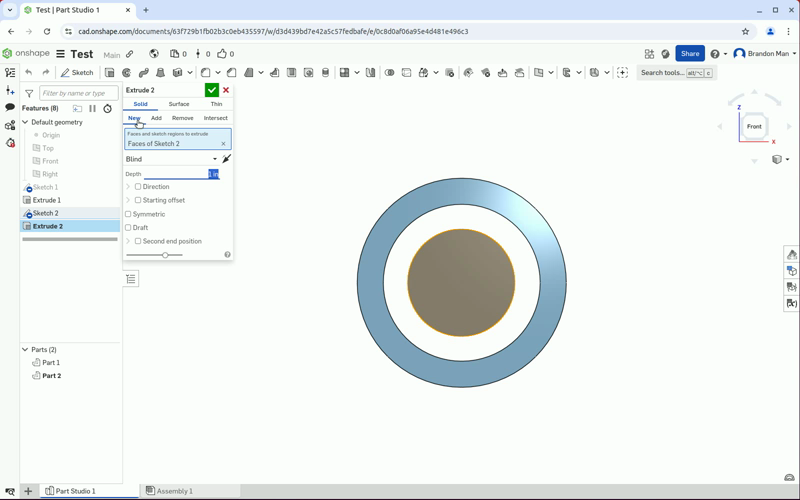
text(23.108)
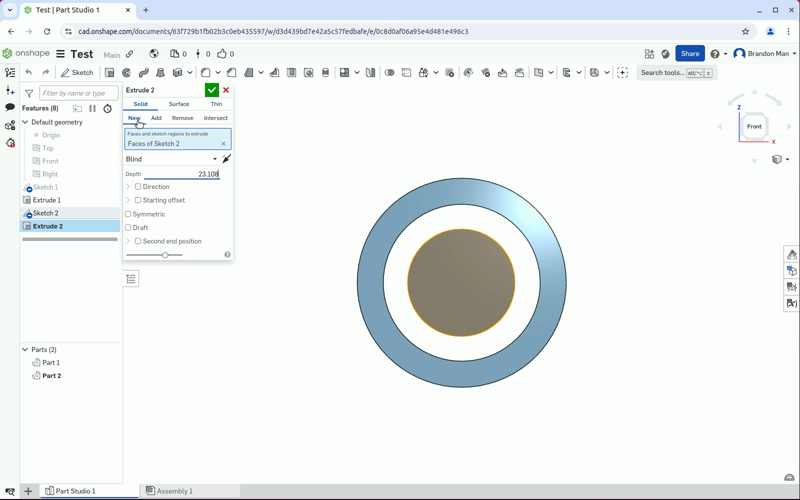
key(enter)
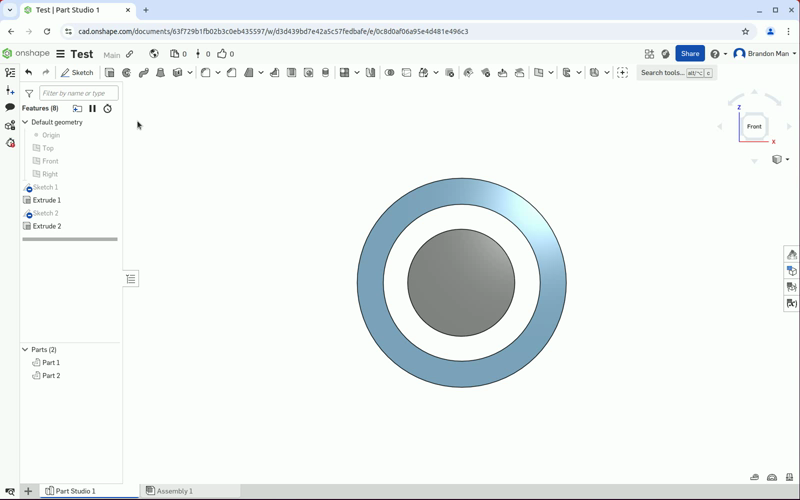
key(shift+h)
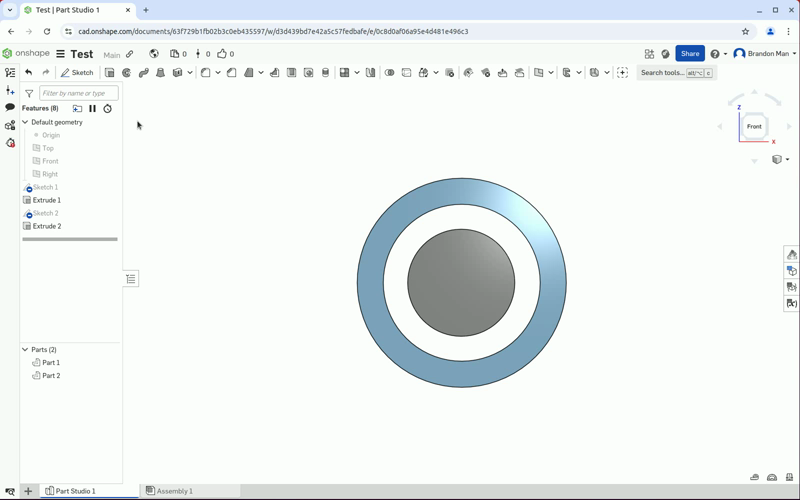
key(shift+h)
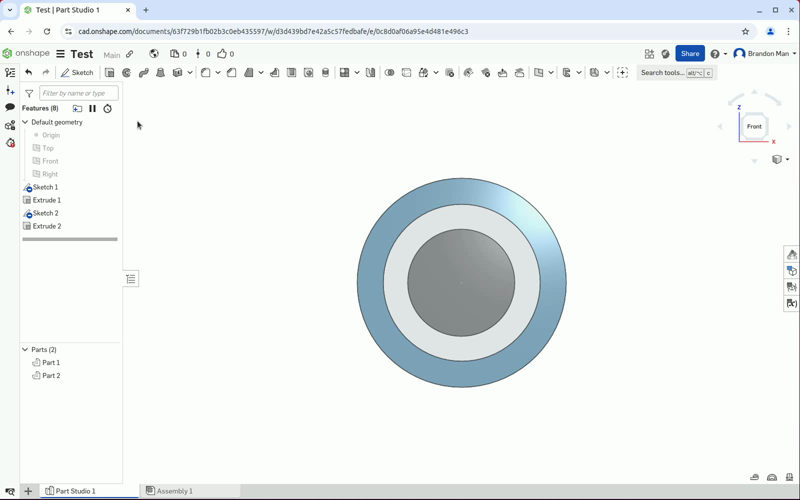
key(shift+7)
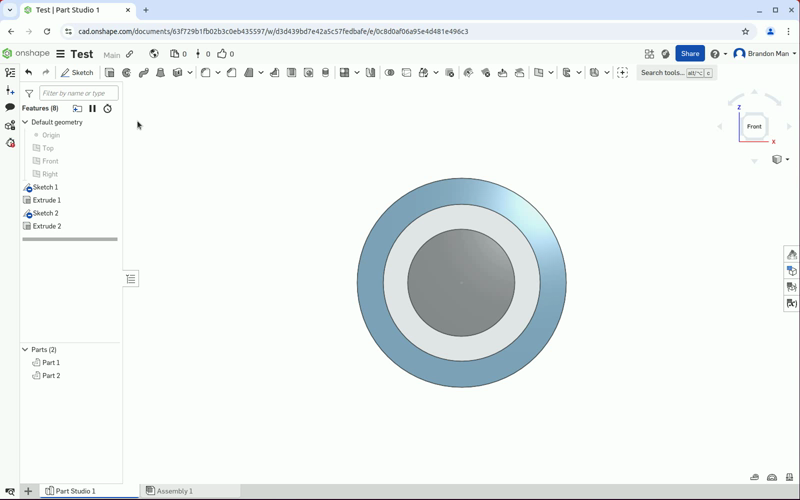
key(left, 2)
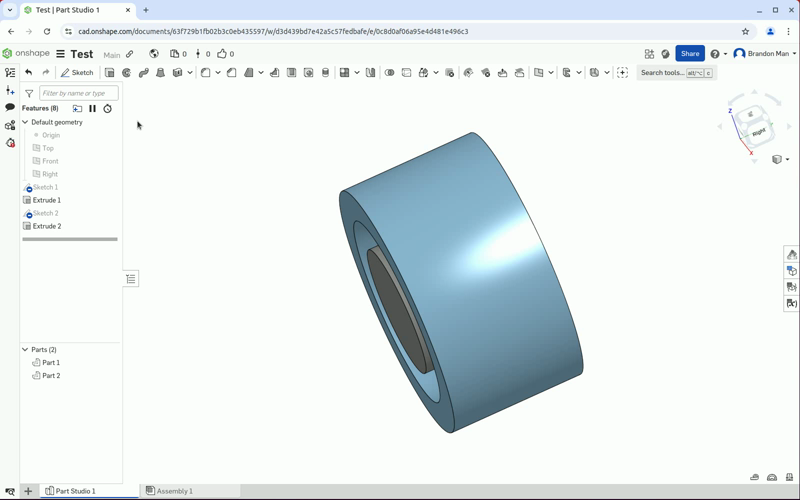
key(down, 2)
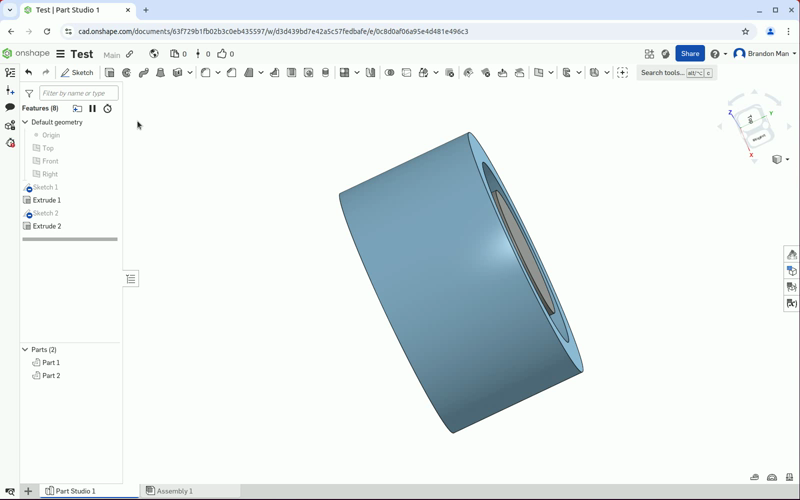
key(up, 2)
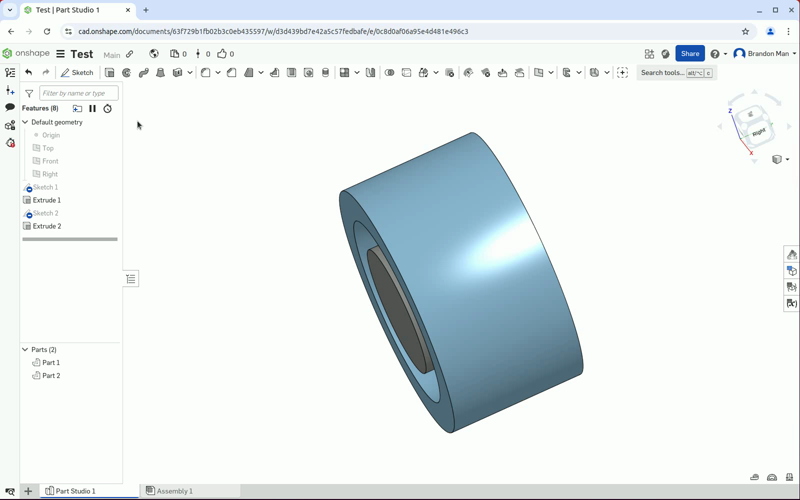
key(right, 2)
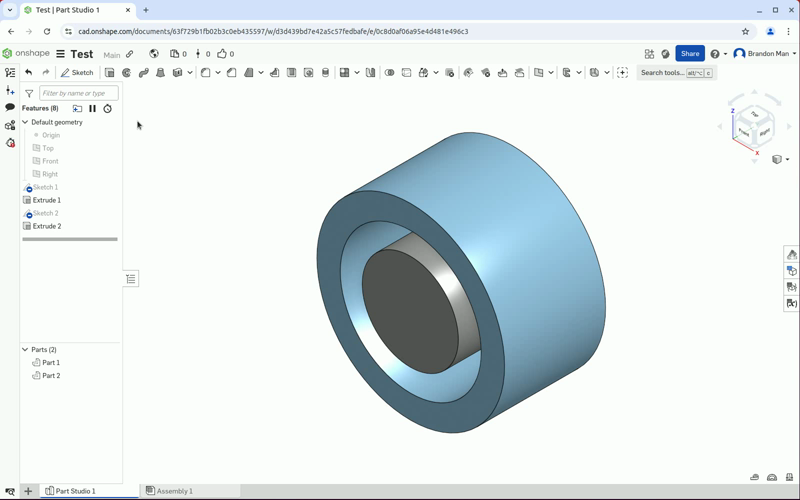
mouse_move(73, 189)
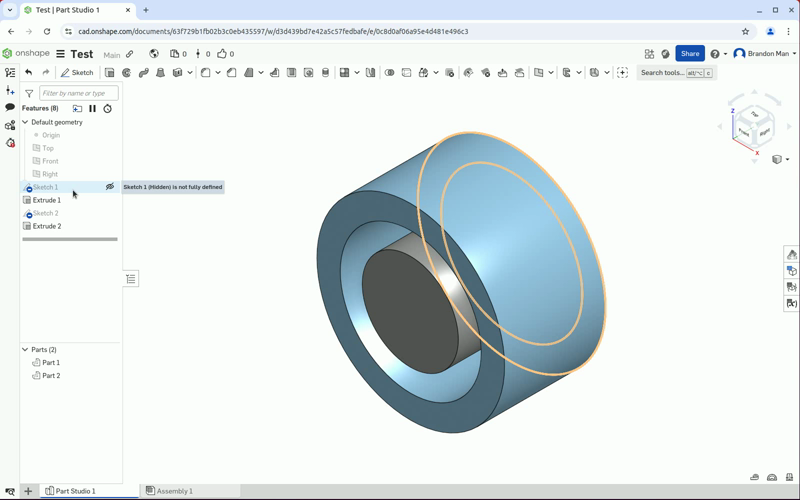
click(73, 189)